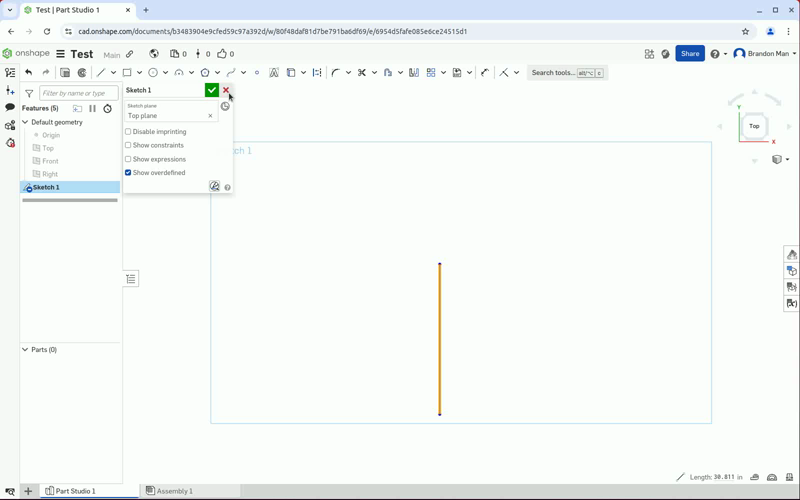
key(shift+h)
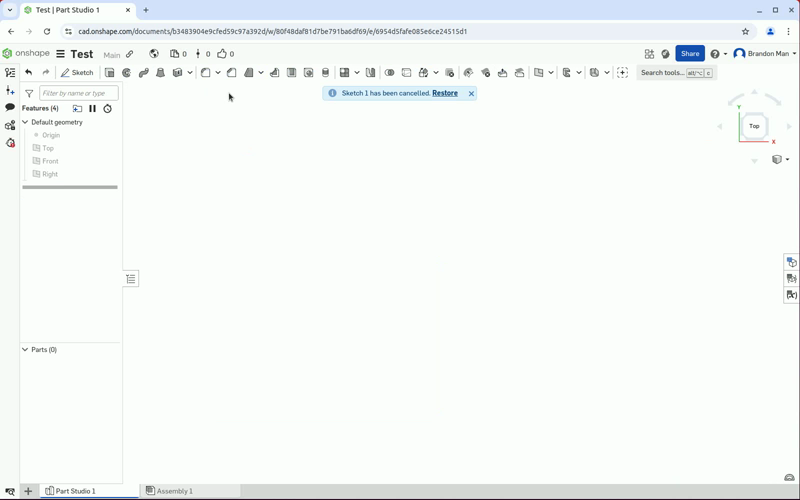
key(shift+s)
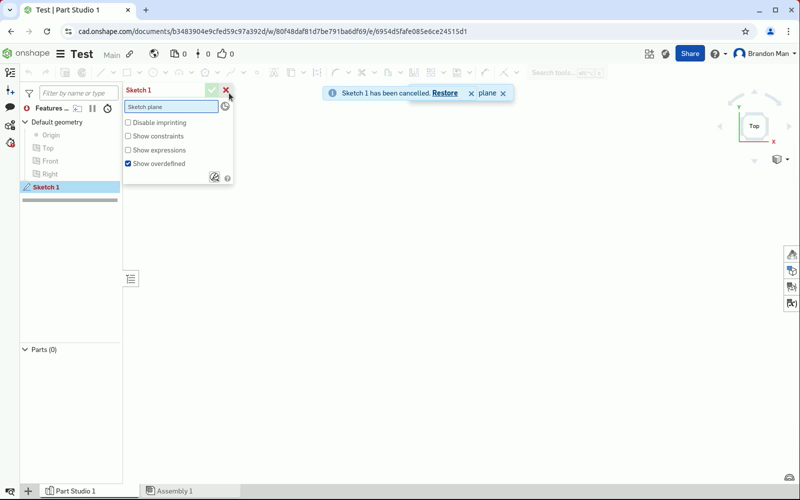
mouse_move(73, 150)
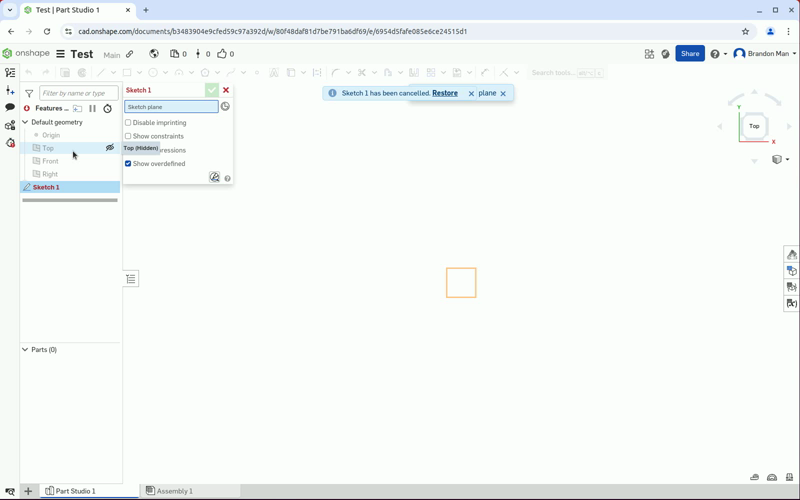
click(73, 150)
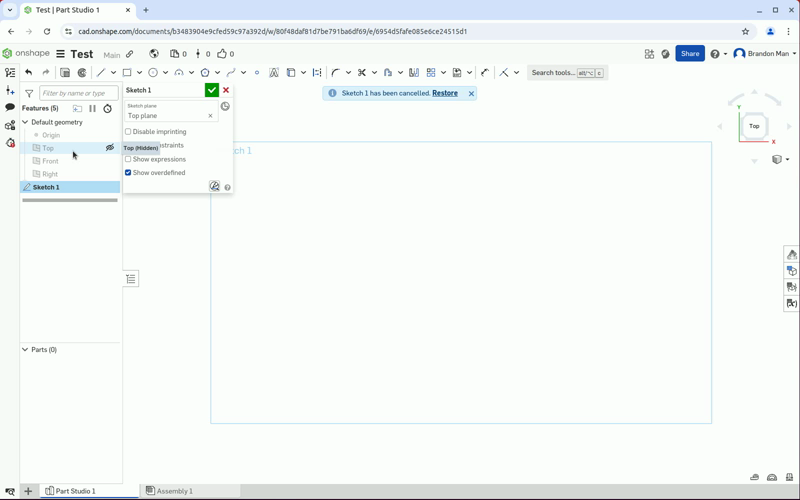
mouse_move(73, 352)
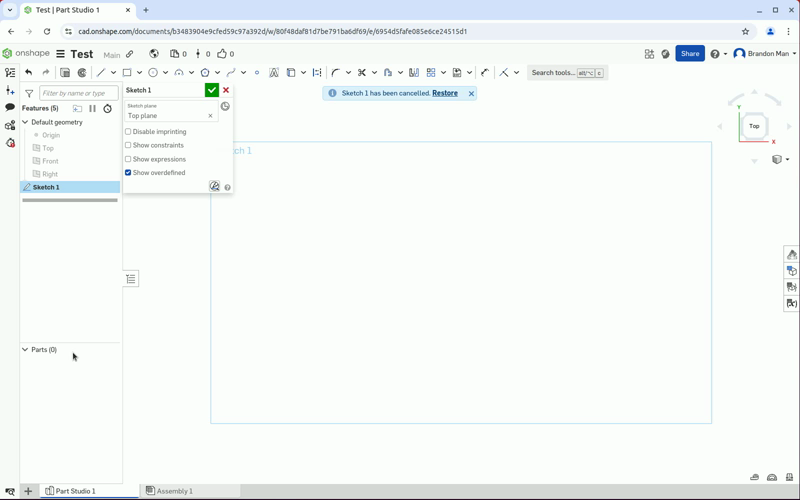
key(y)
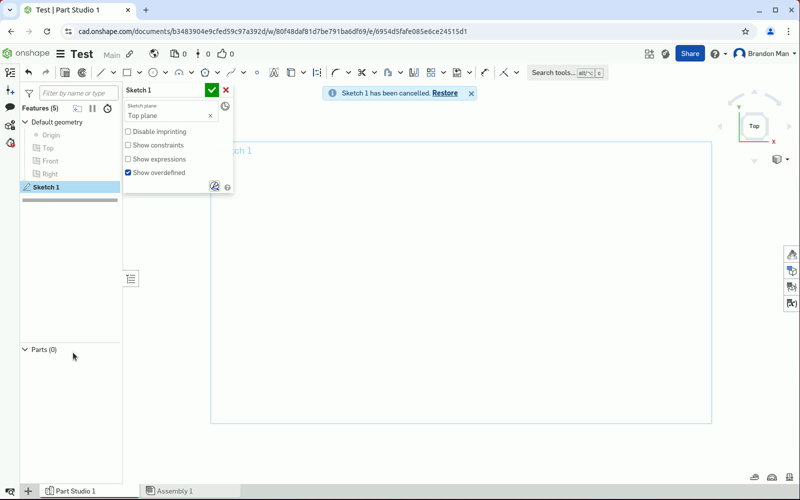
key(c)
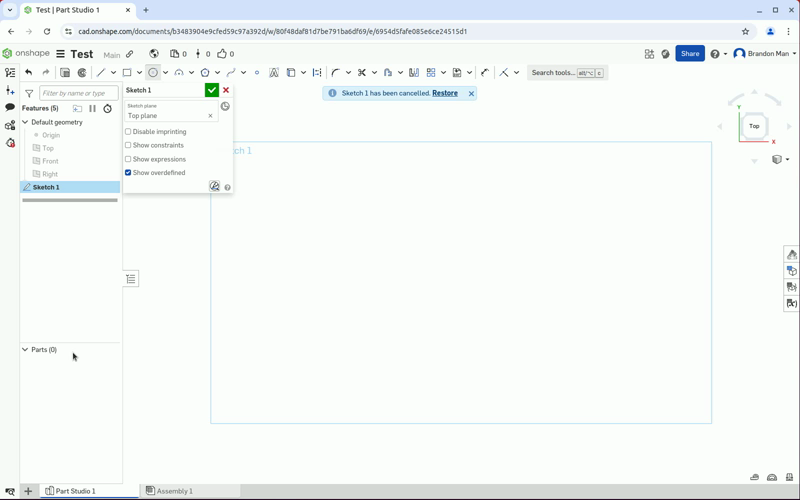
key_down(shift)
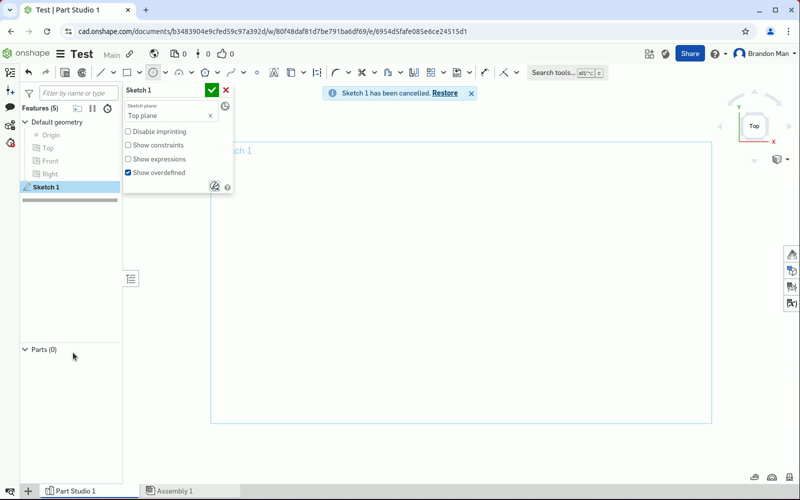
mouse_move(460, 282)
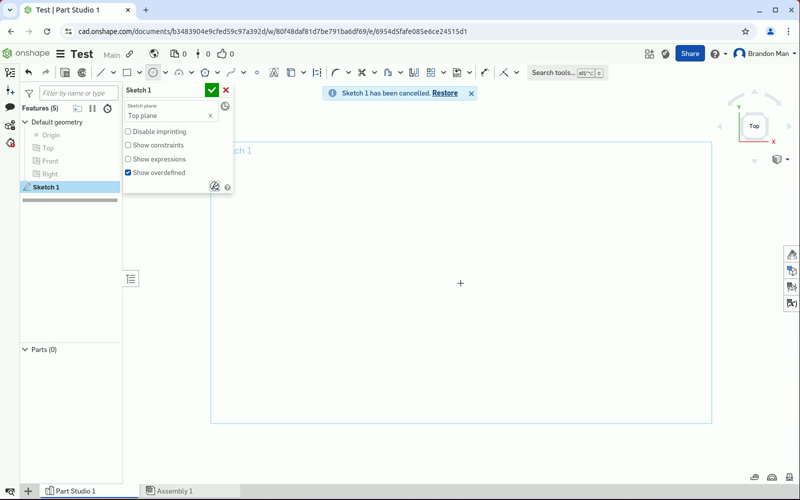
click(460, 282)
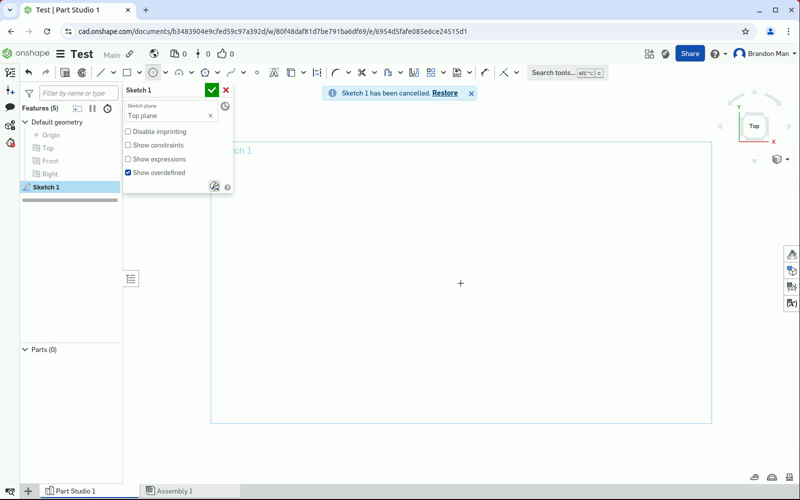
key_up(shift)
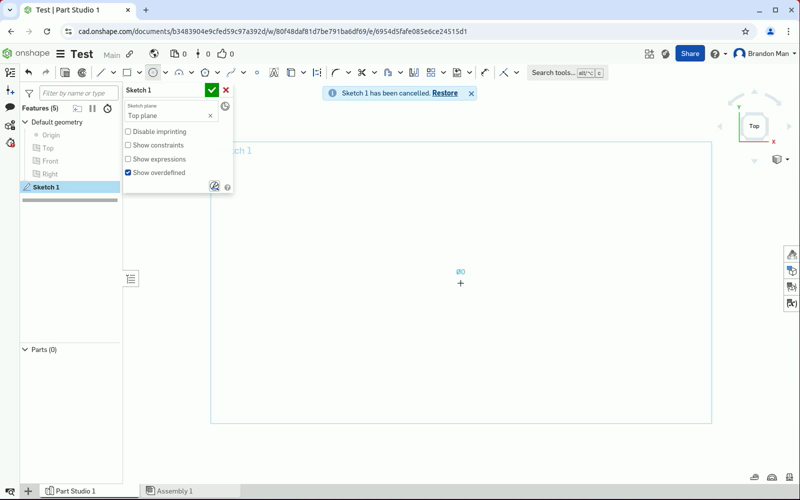
mouse_move(512, 282)
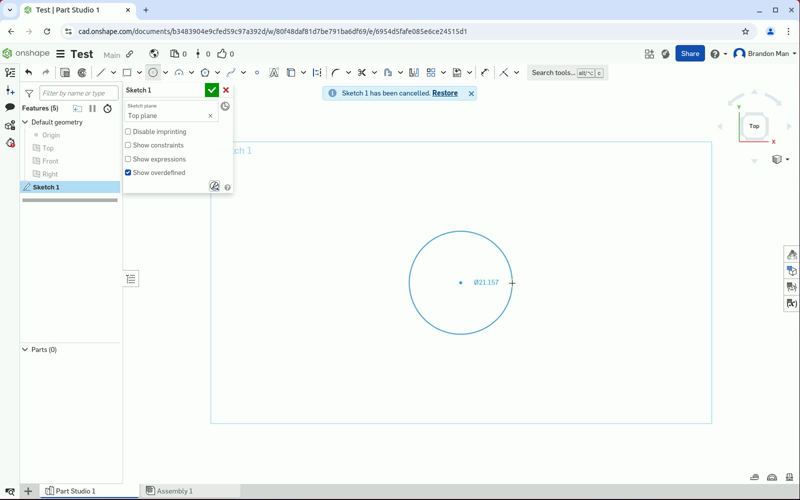
click(512, 282)
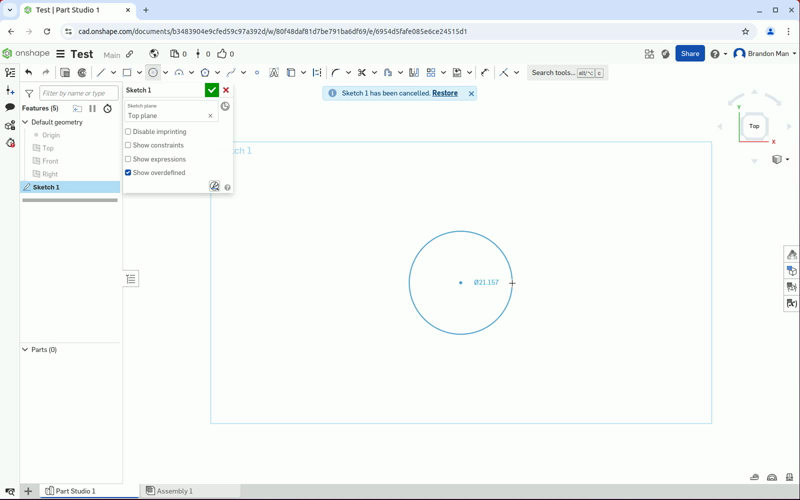
key(esc)
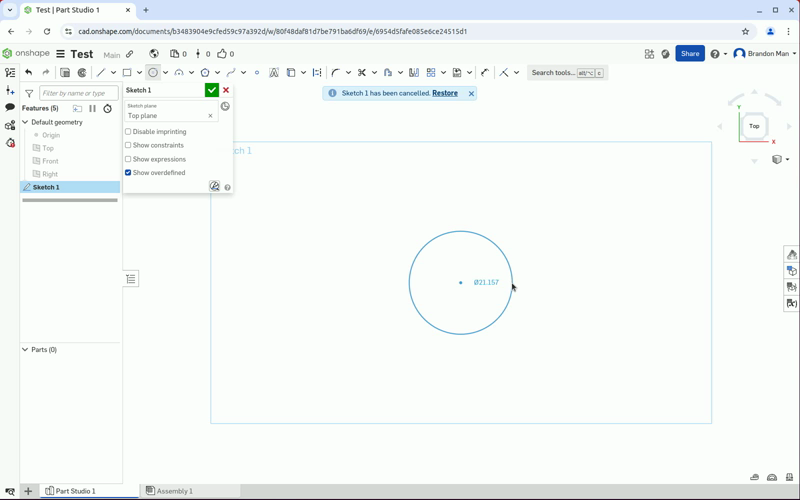
mouse_move(500, 297)
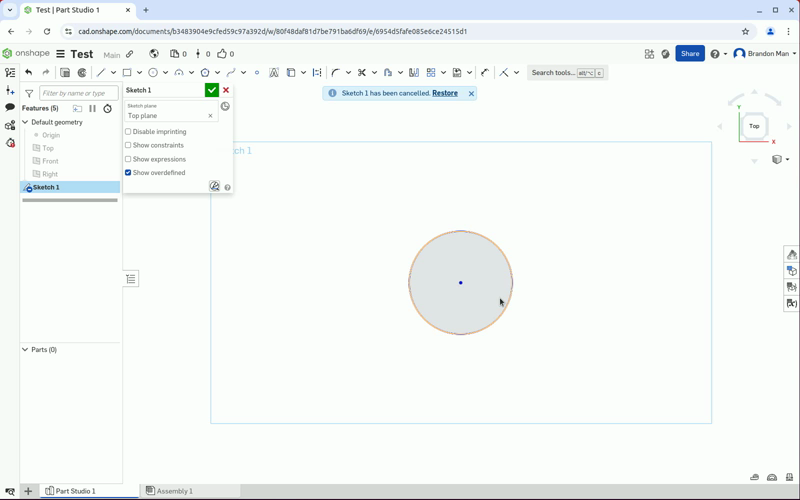
click(500, 297)
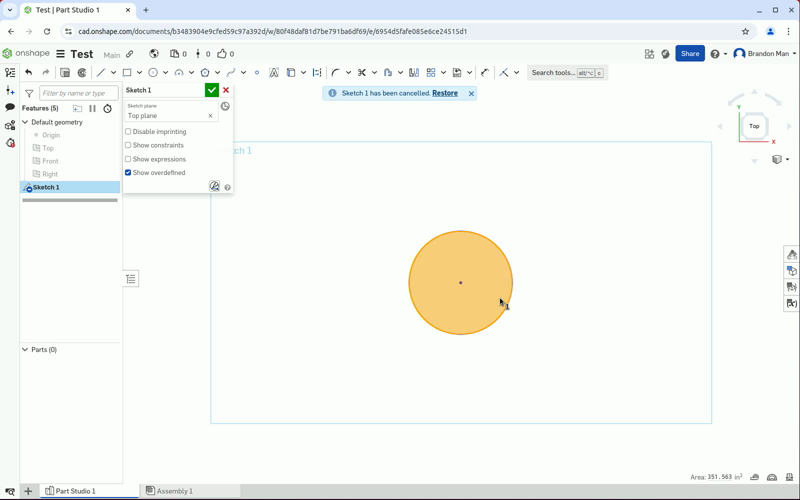
mouse_move(73, 352)
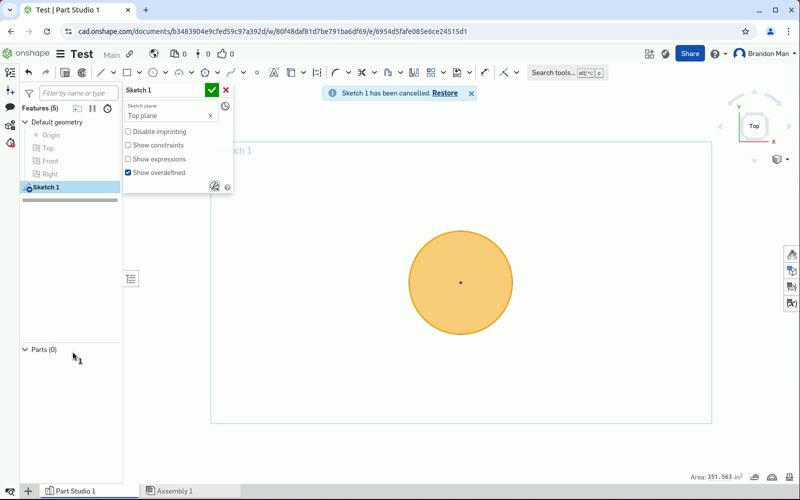
key(shift+y)
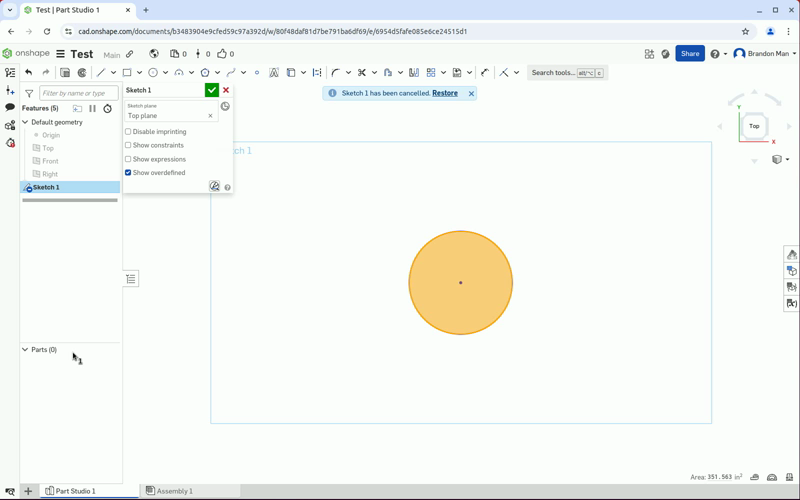
key(shift+e)
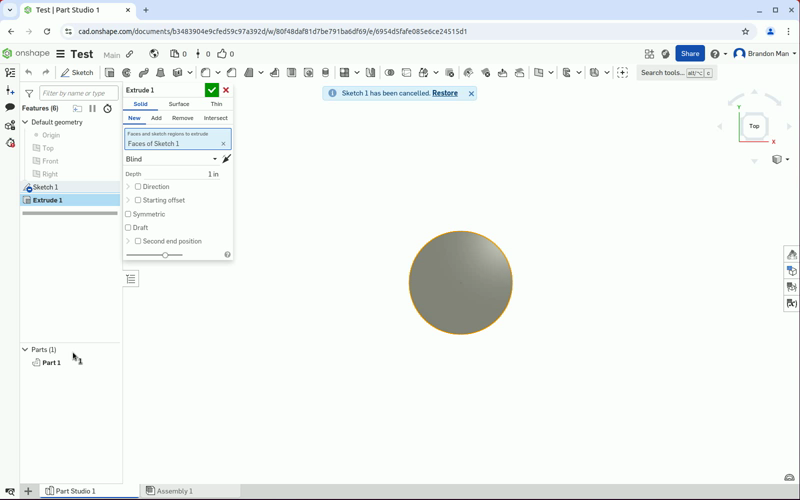
mouse_move(143, 106)
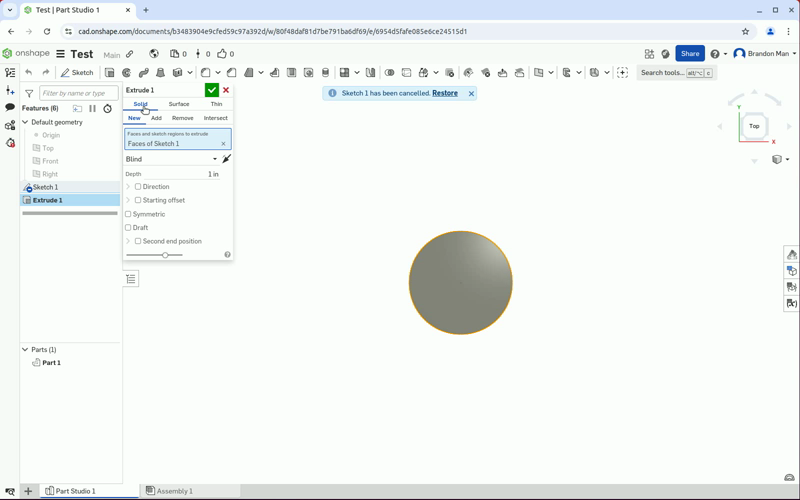
click(143, 106)
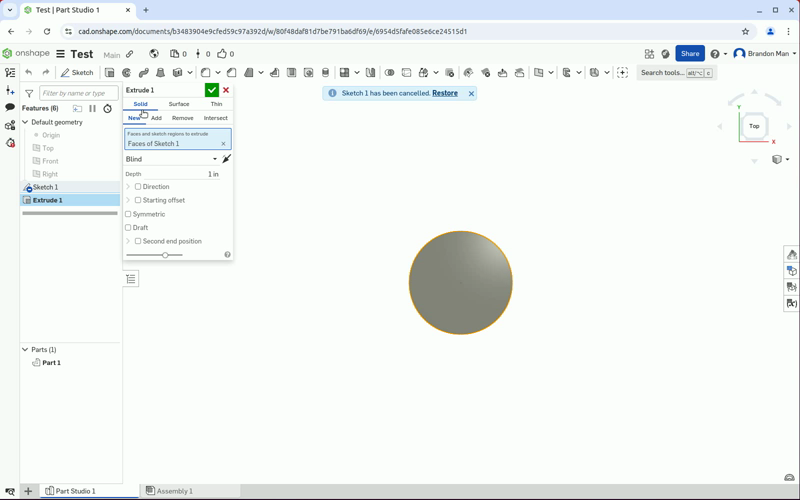
mouse_move(137, 120)
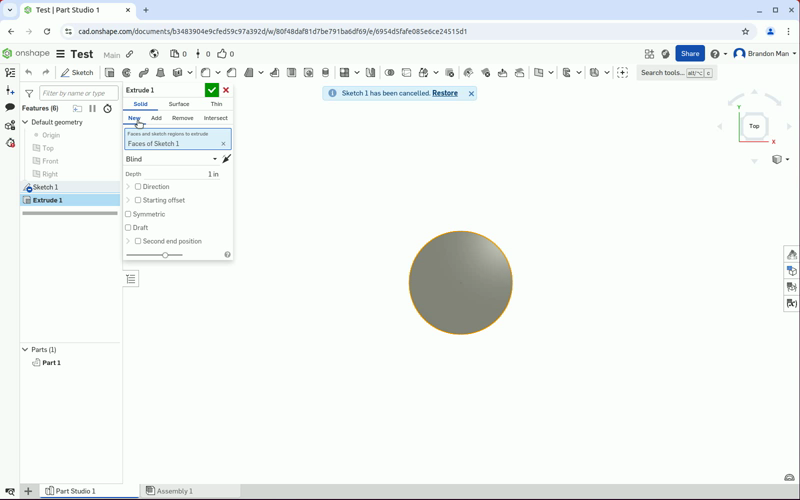
click(137, 120)
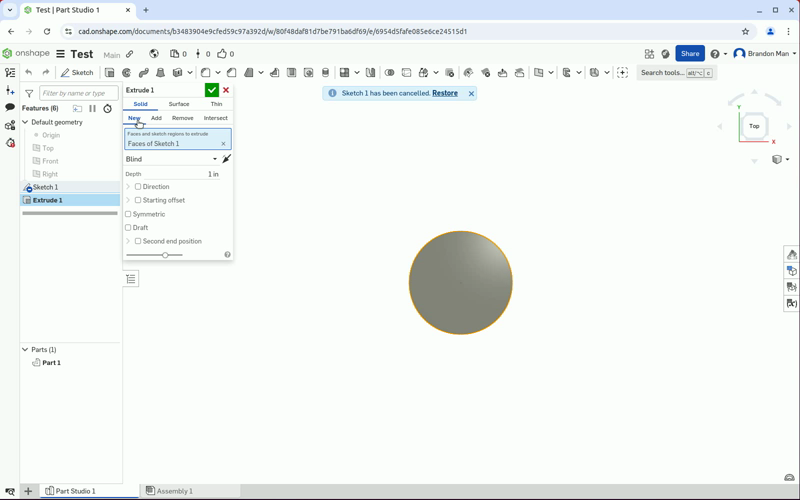
key(tab, 4)
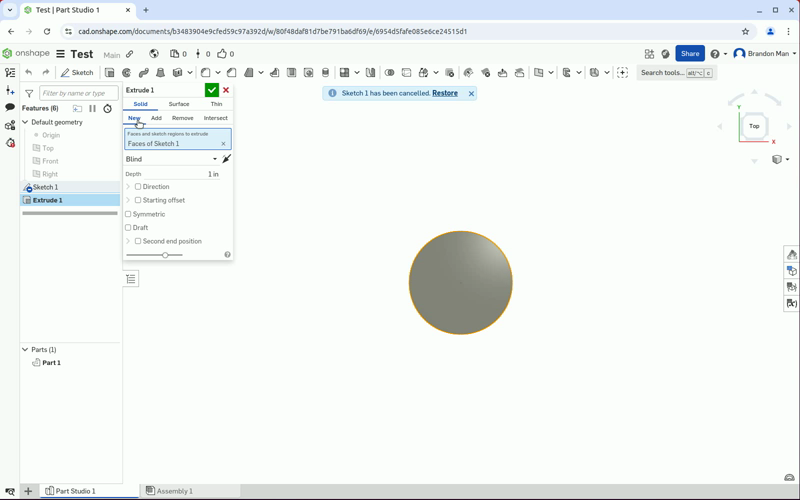
text(-6.258)
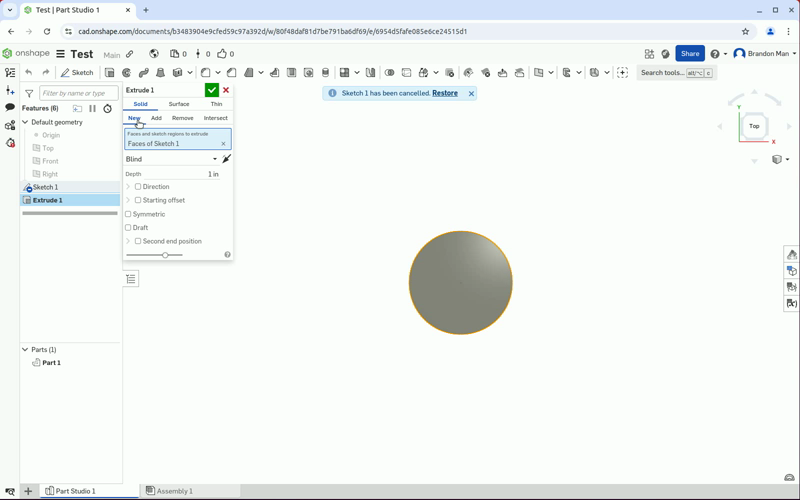
key(enter)
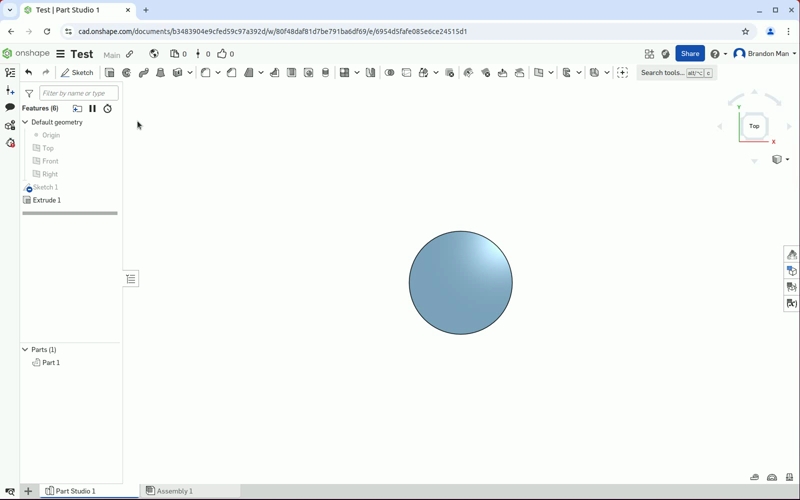
key(shift+h)
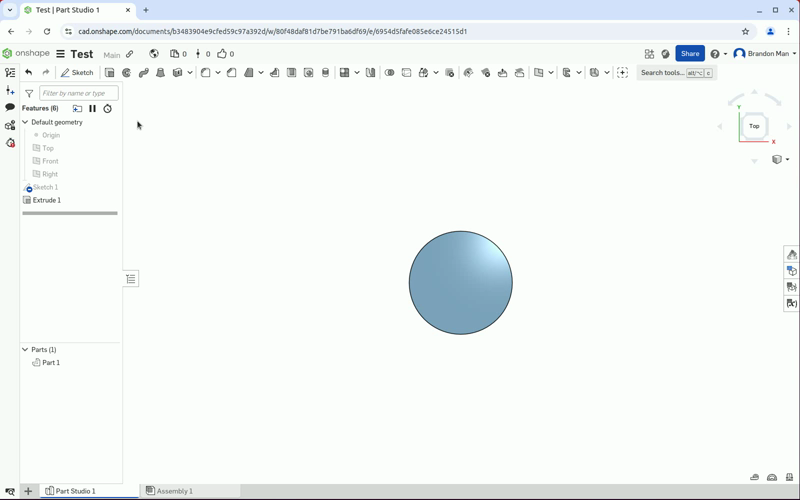
key(shift+h)
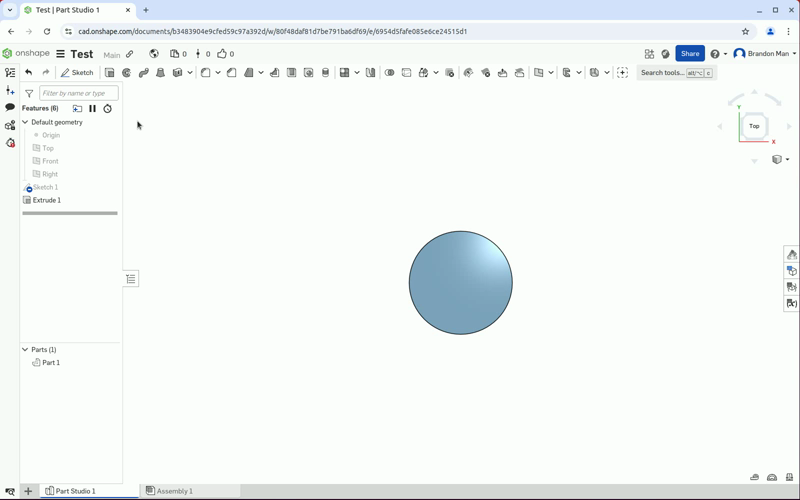
mouse_move(73, 189)
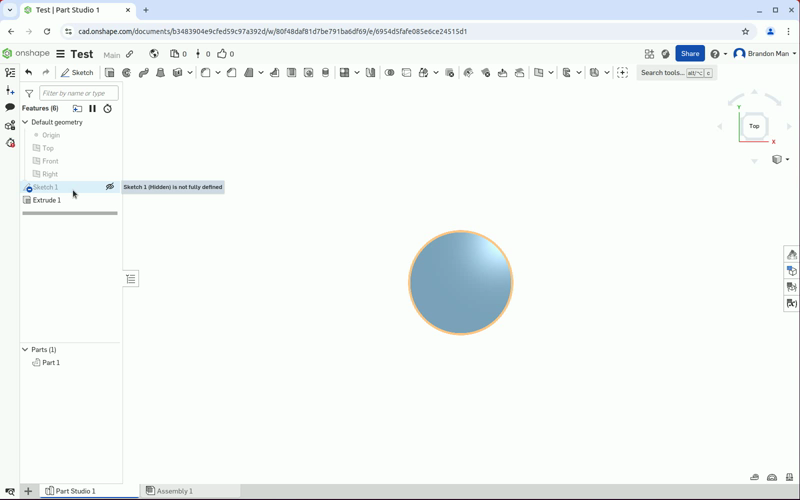
click(73, 189)
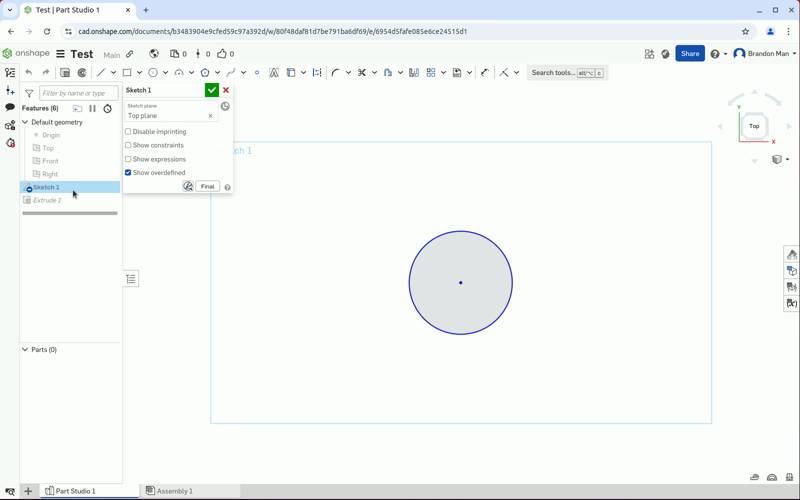
mouse_move(229, 92)
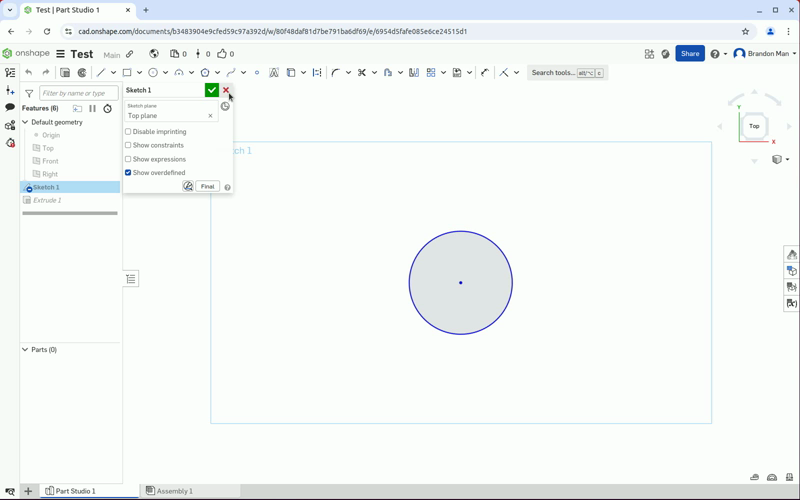
click(229, 92)
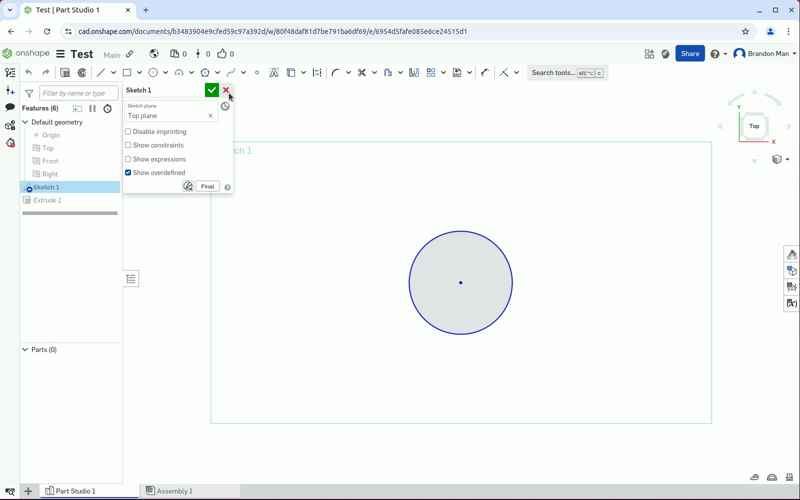
key(shift+s)
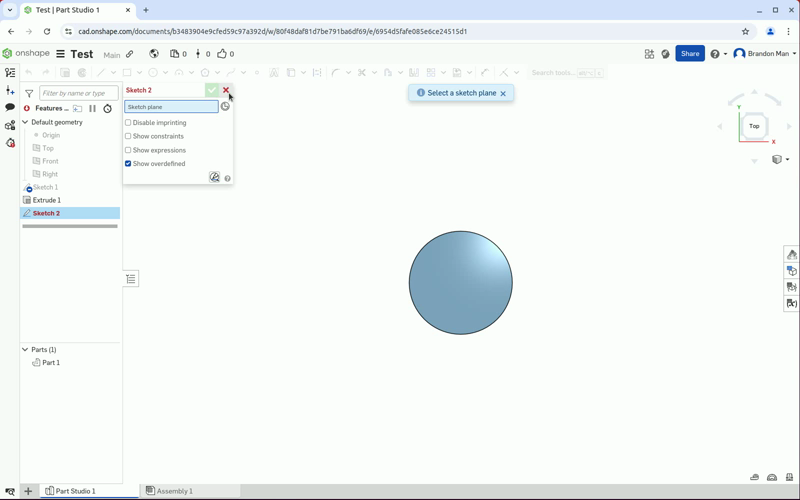
mouse_move(73, 150)
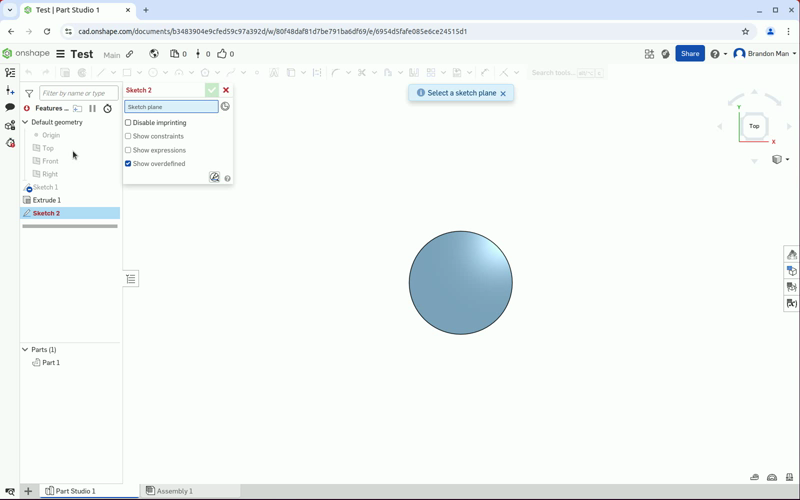
click(73, 150)
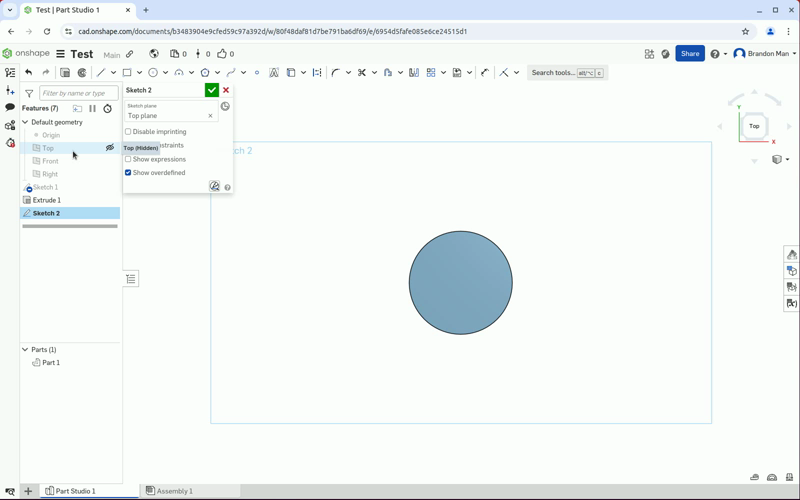
mouse_move(73, 352)
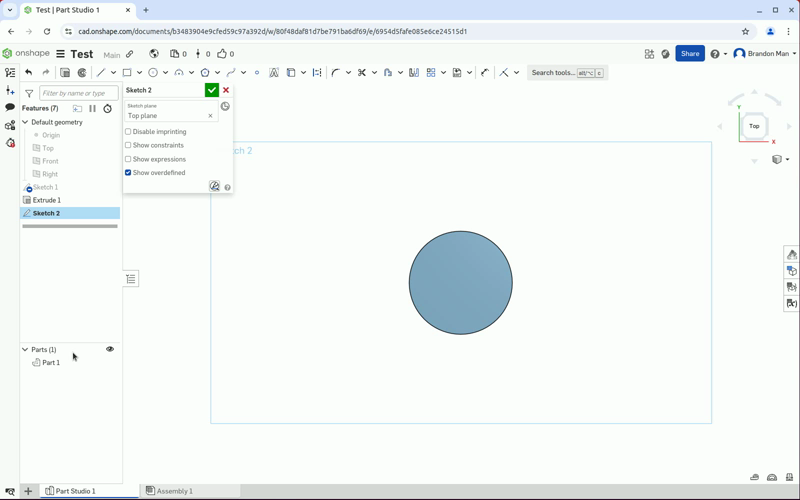
key(y)
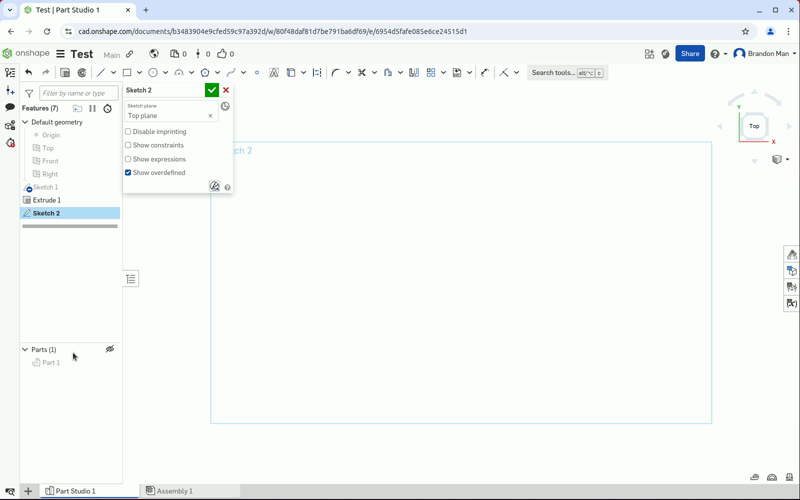
key(c)
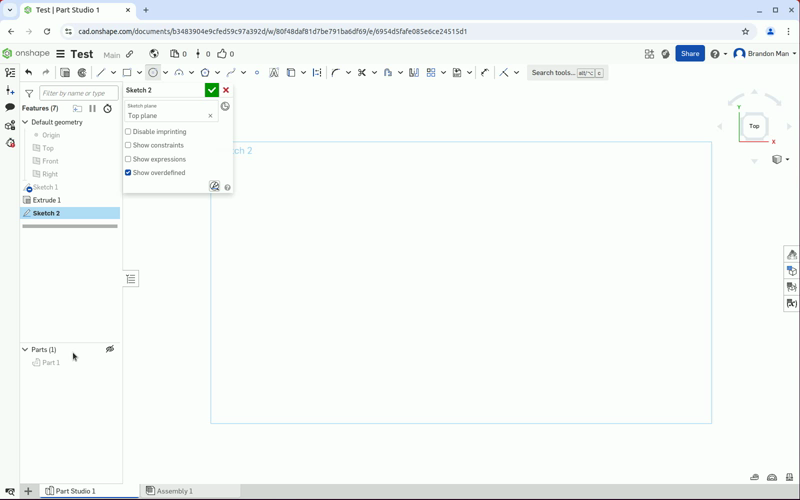
key_down(shift)
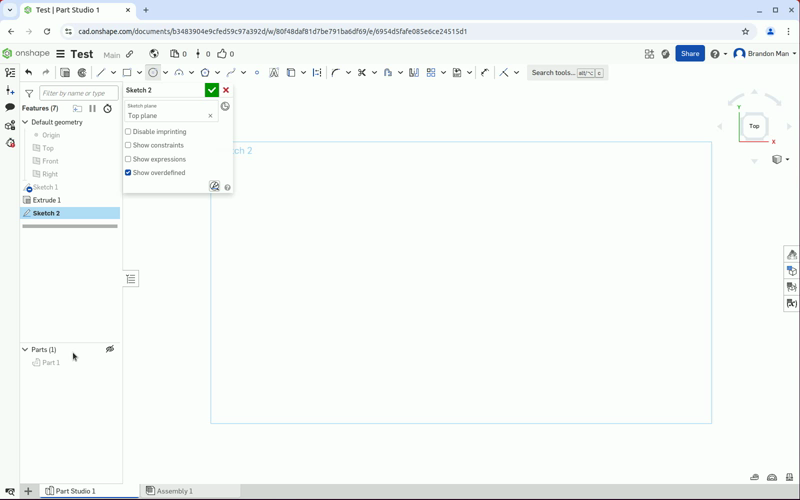
mouse_move(461, 282)
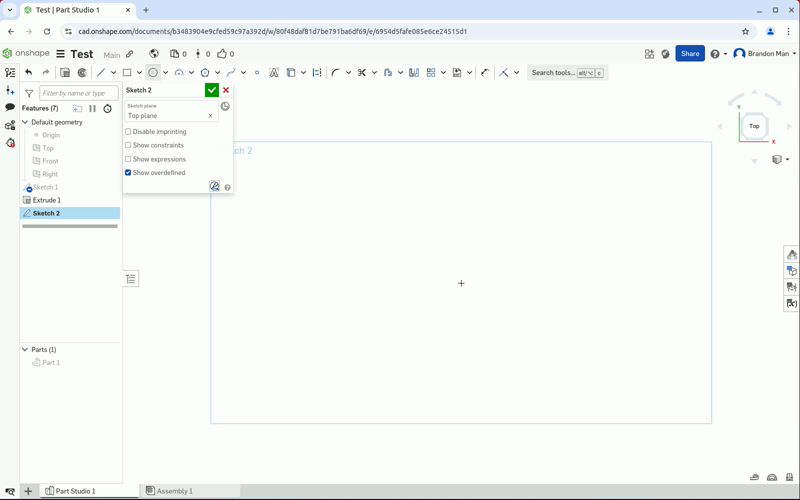
click(461, 282)
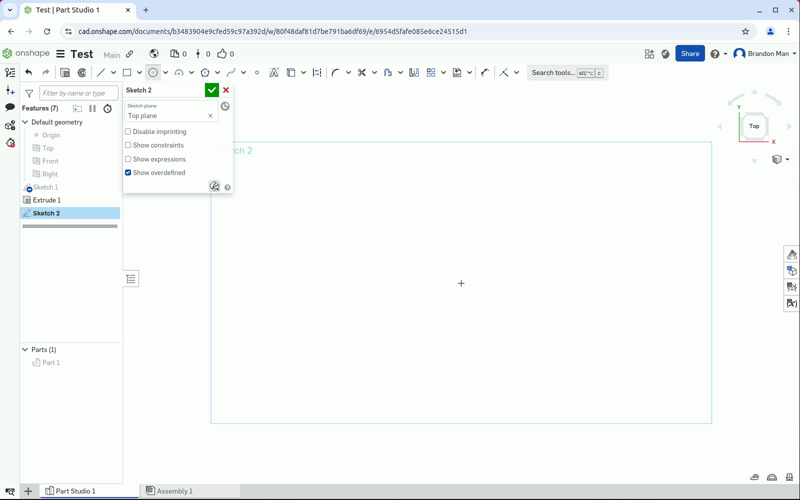
key_up(shift)
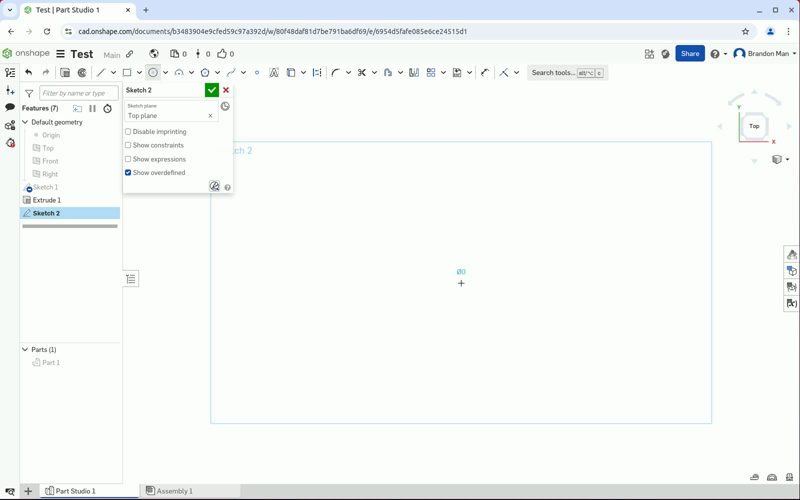
mouse_move(477, 282)
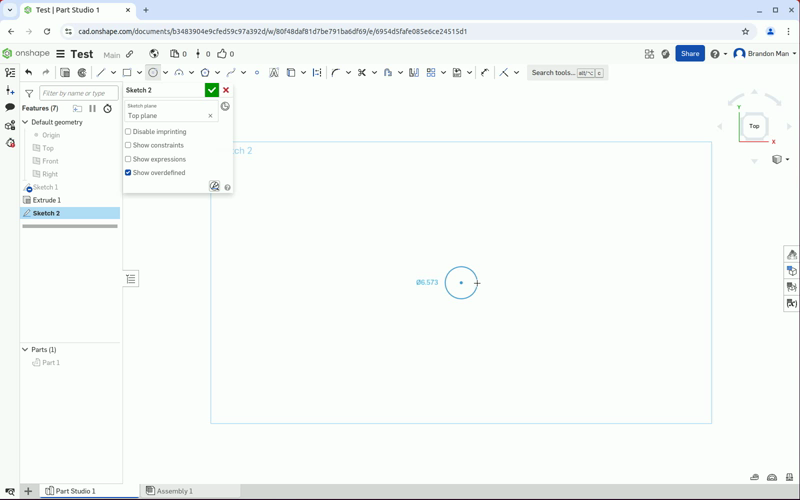
click(477, 282)
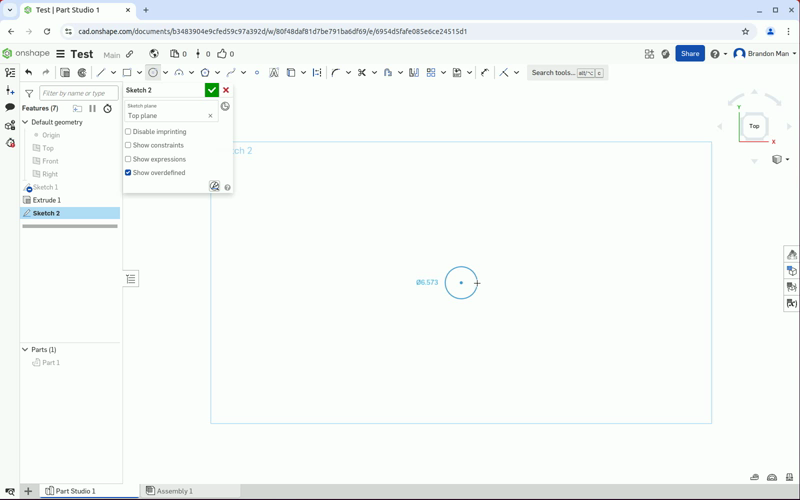
key(esc)
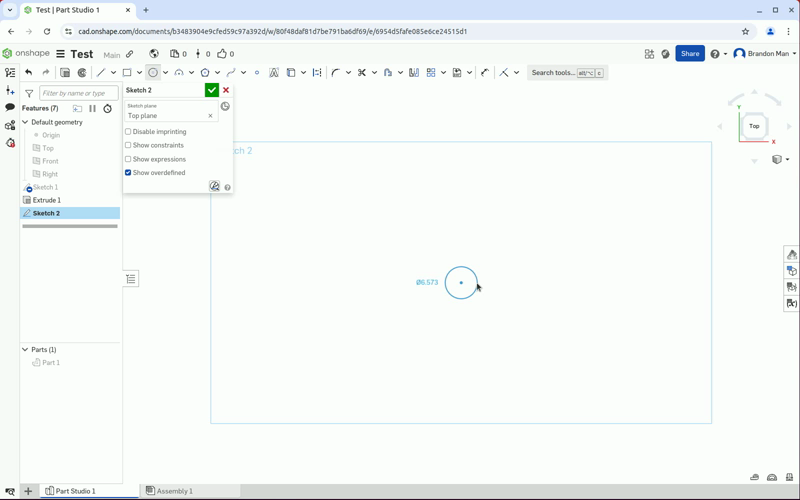
mouse_move(450, 273)
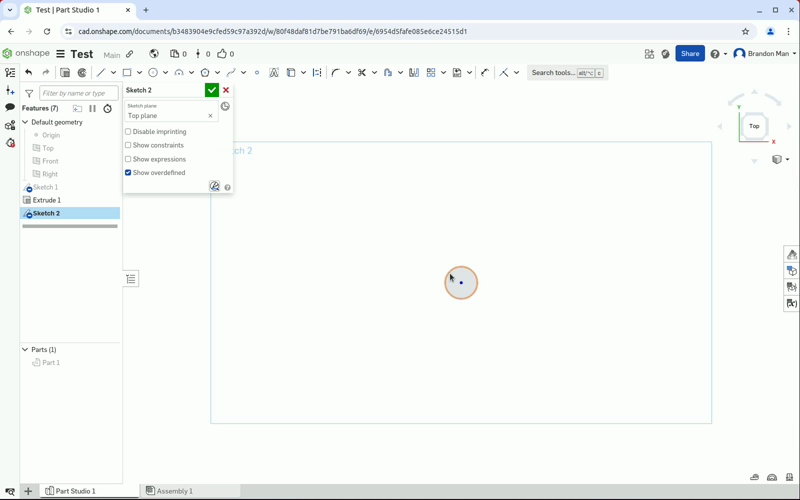
scroll(6)
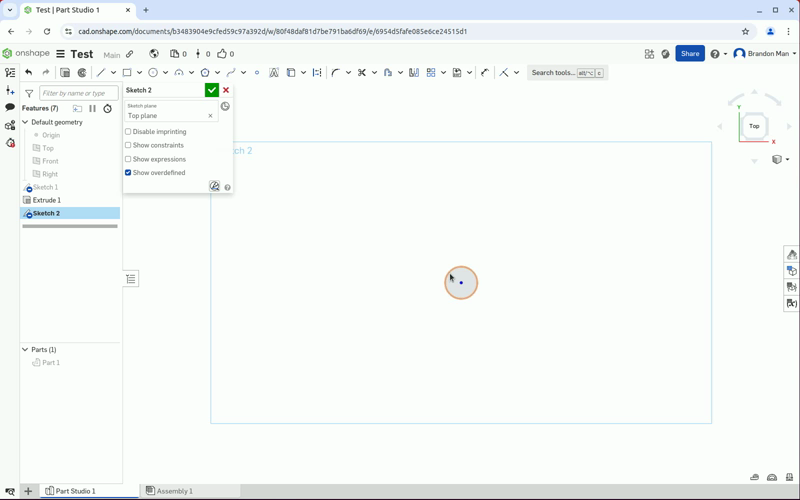
scroll(6)
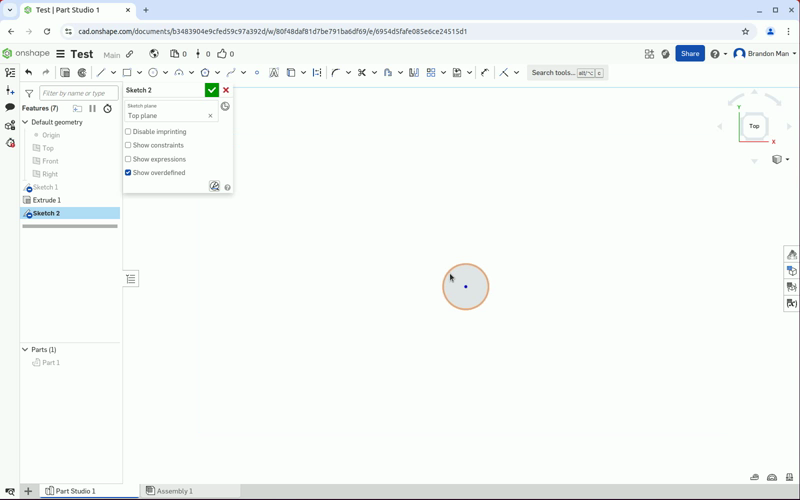
scroll(6)
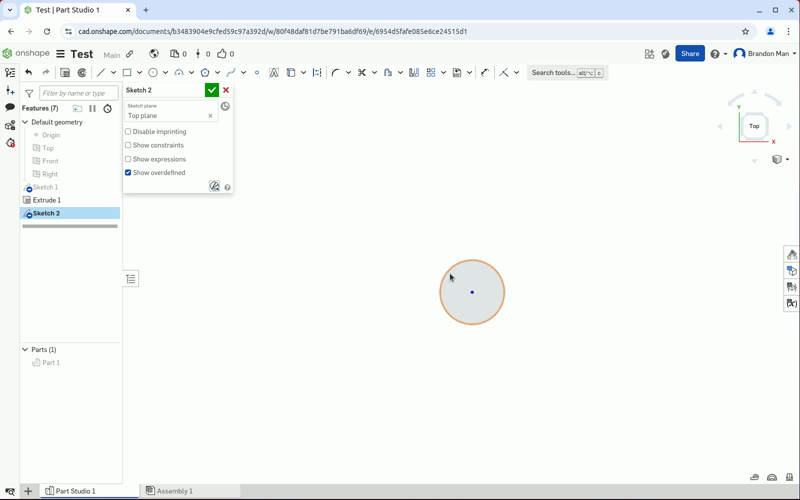
scroll(6)
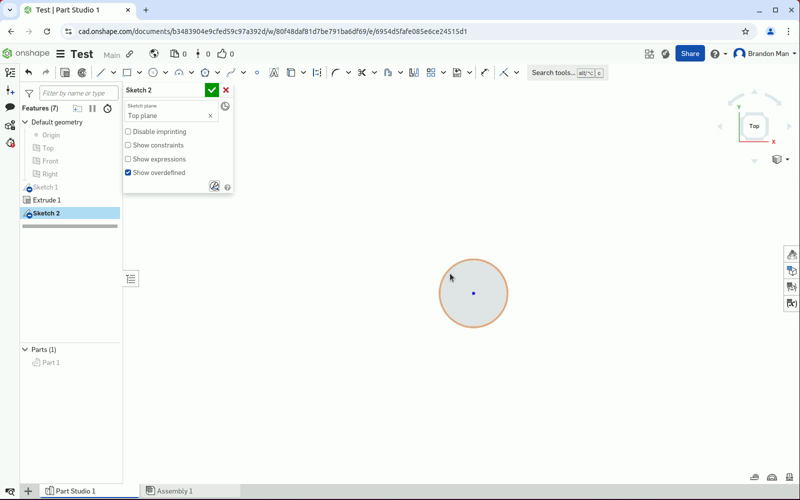
scroll(6)
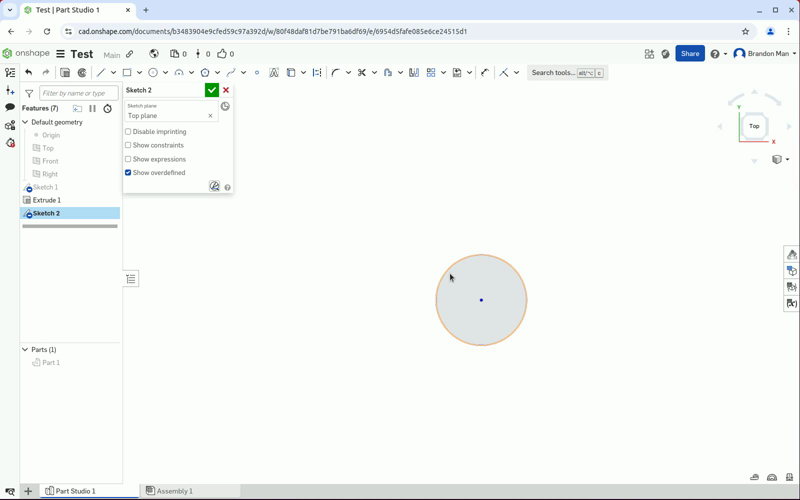
scroll(6)
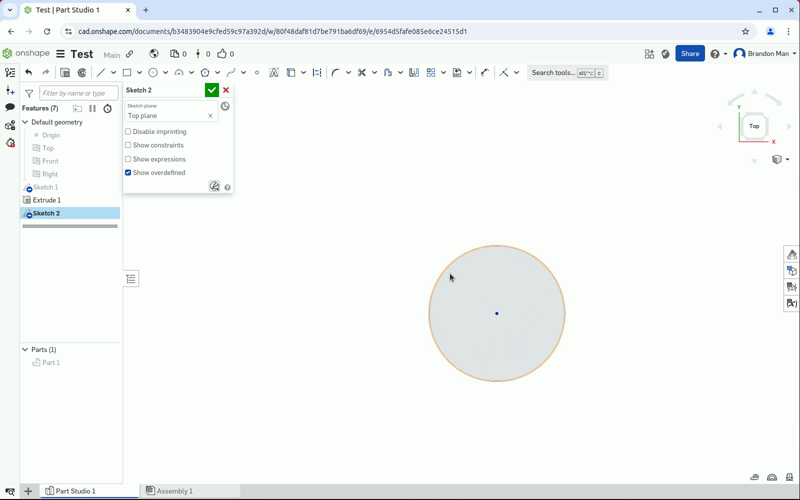
scroll(6)
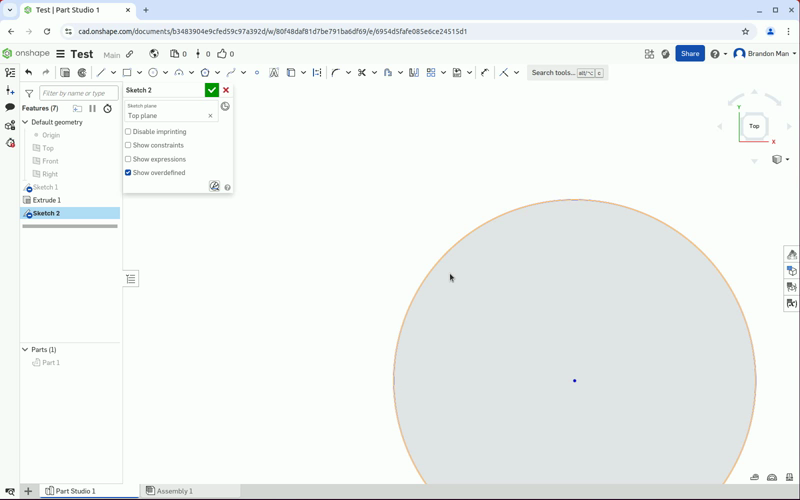
click(450, 273)
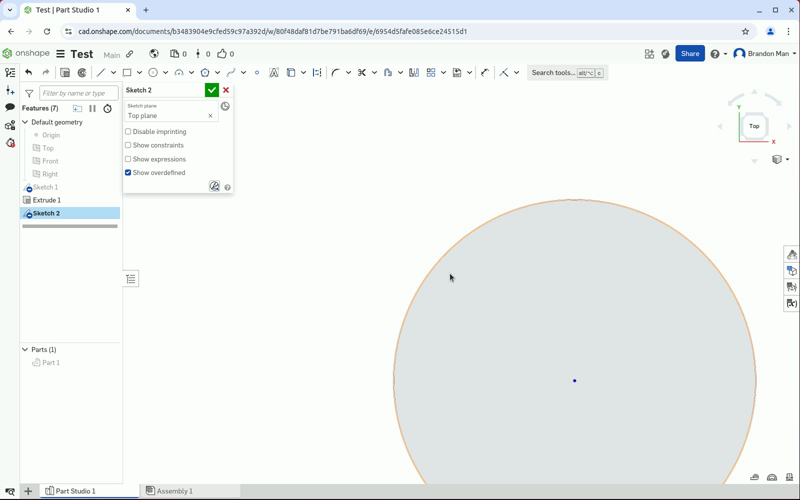
scroll(-6)
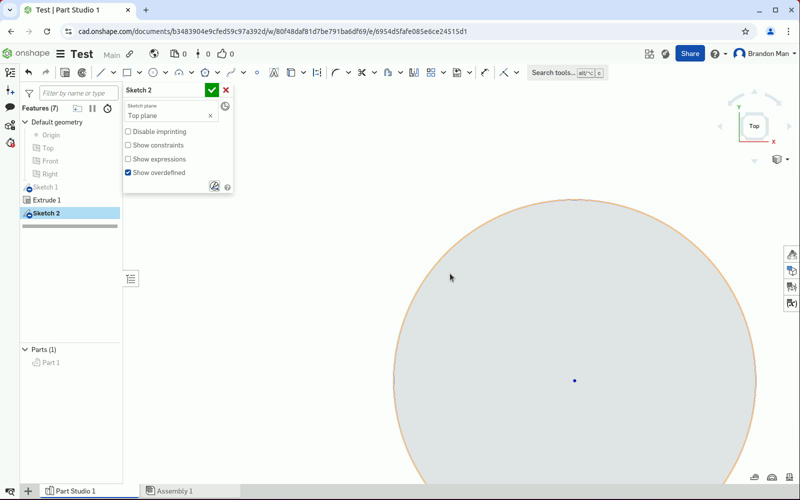
scroll(-6)
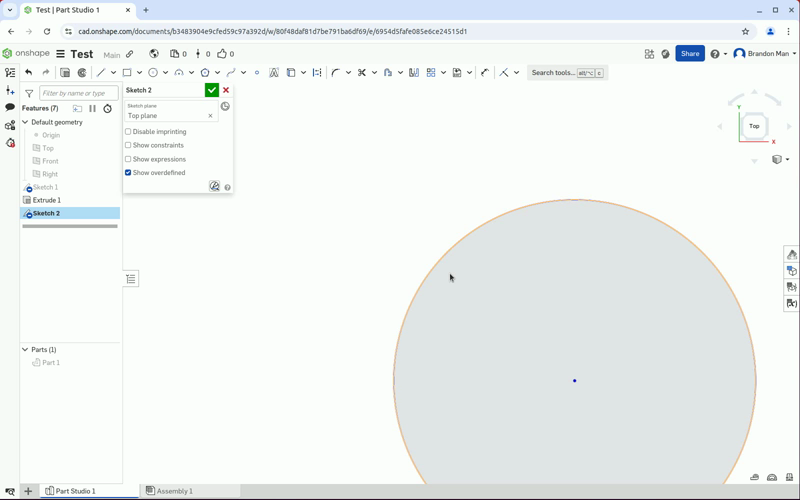
scroll(-6)
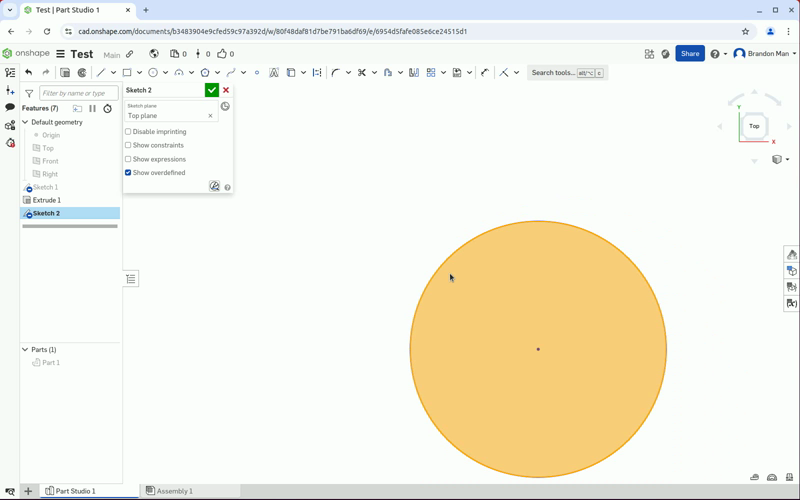
scroll(-6)
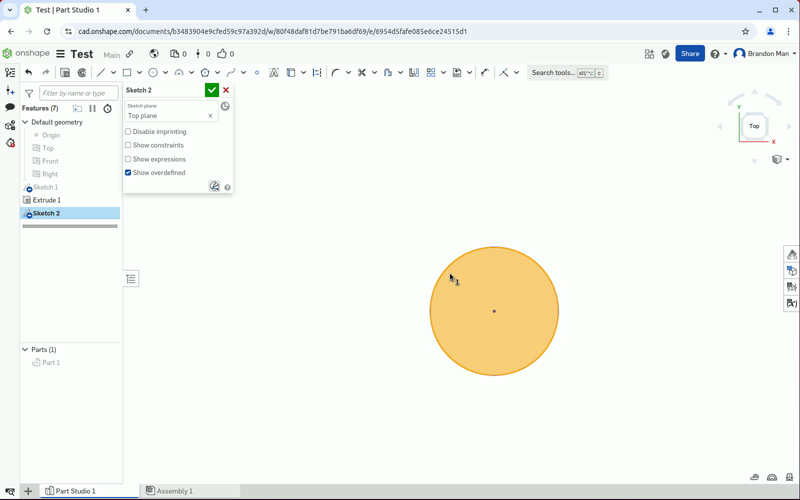
scroll(-6)
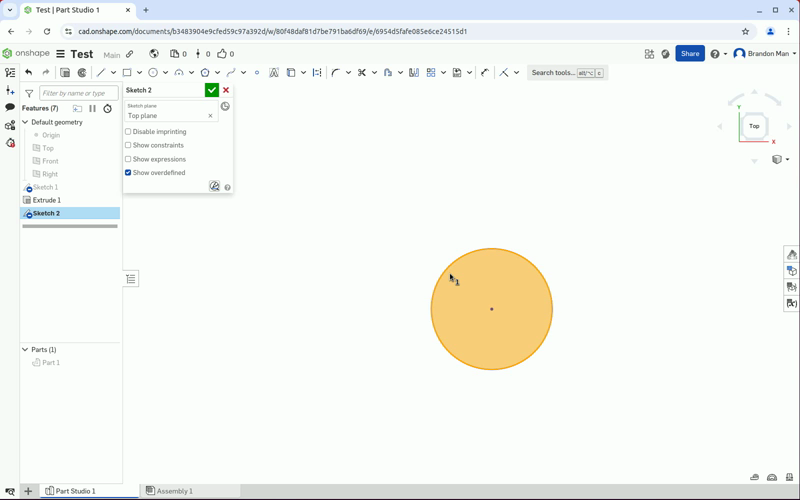
scroll(-6)
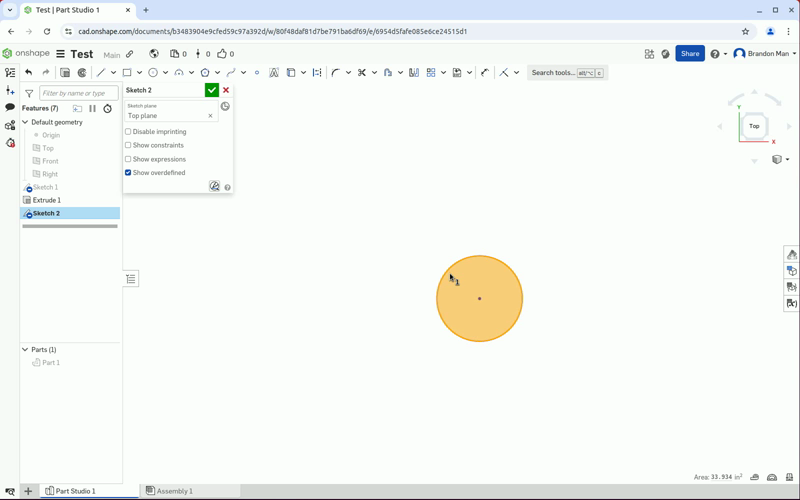
scroll(-6)
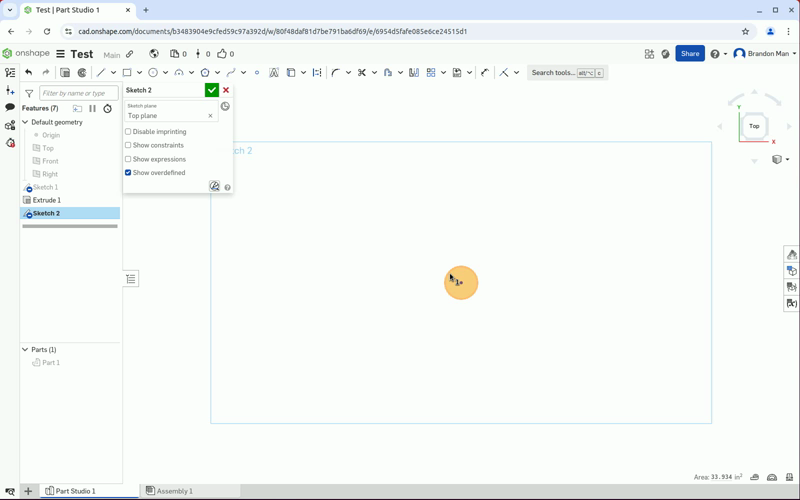
mouse_move(73, 352)
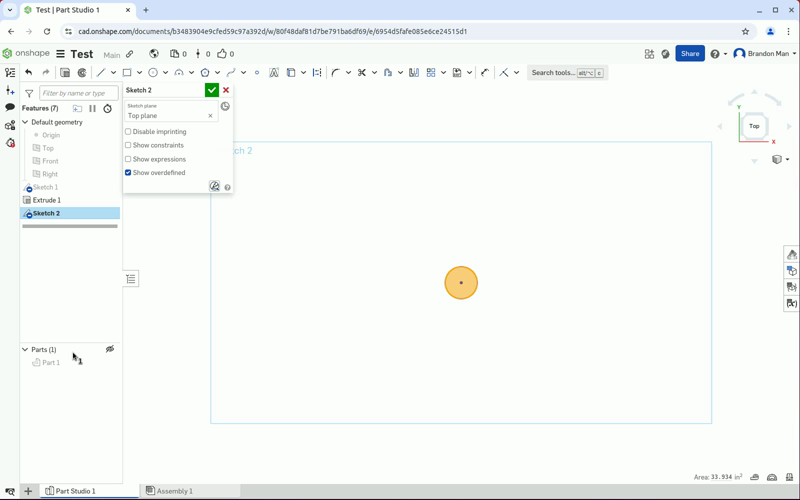
key(shift+y)
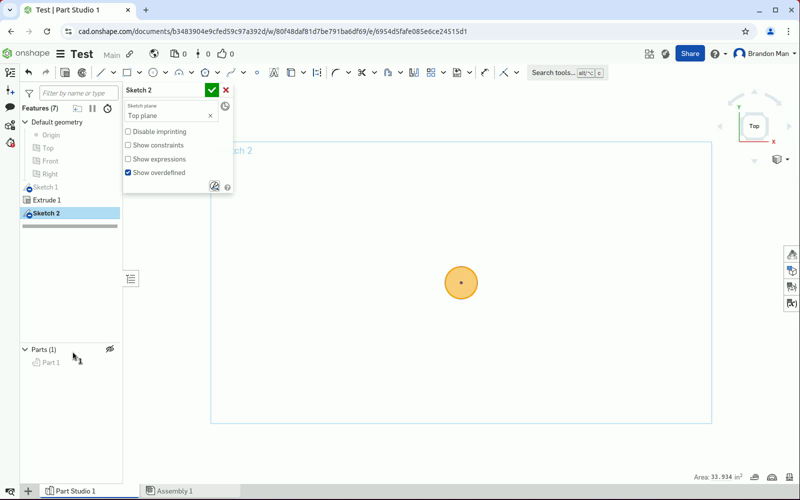
key(shift+e)
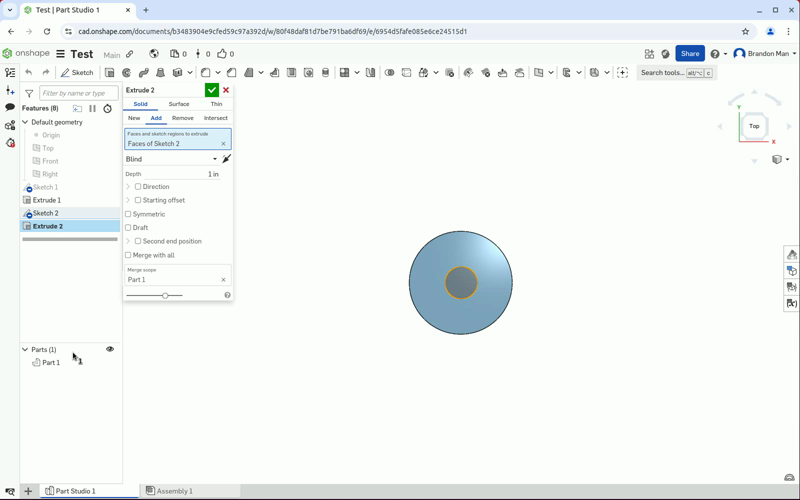
mouse_move(143, 106)
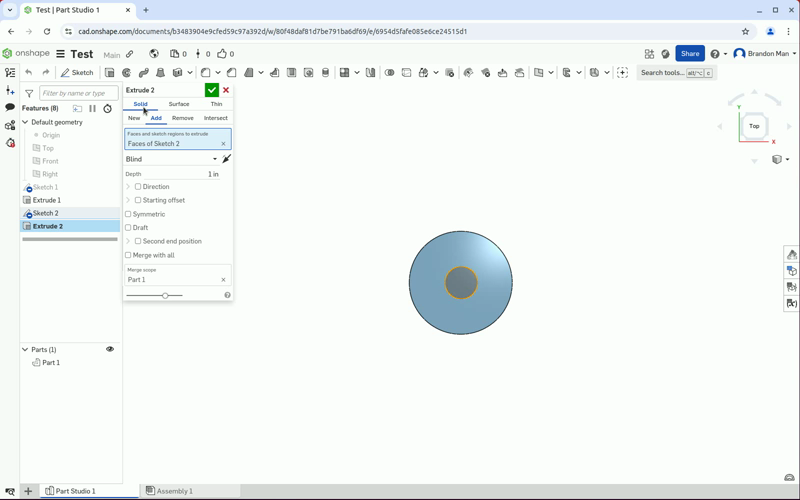
click(143, 106)
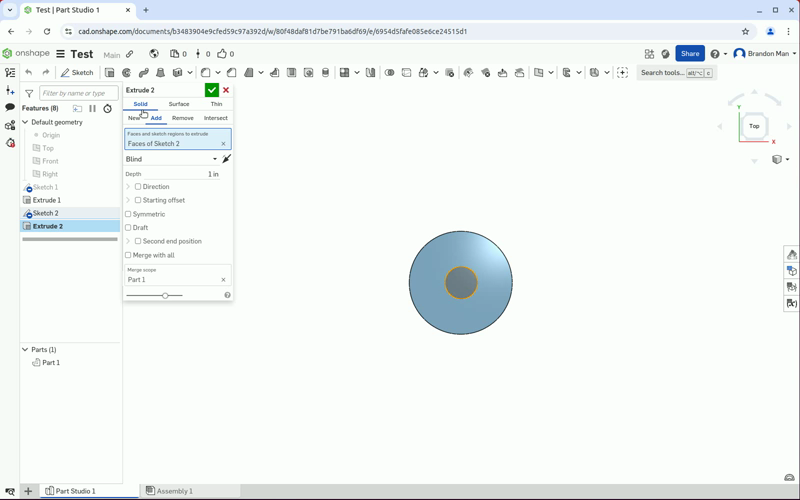
mouse_move(137, 120)
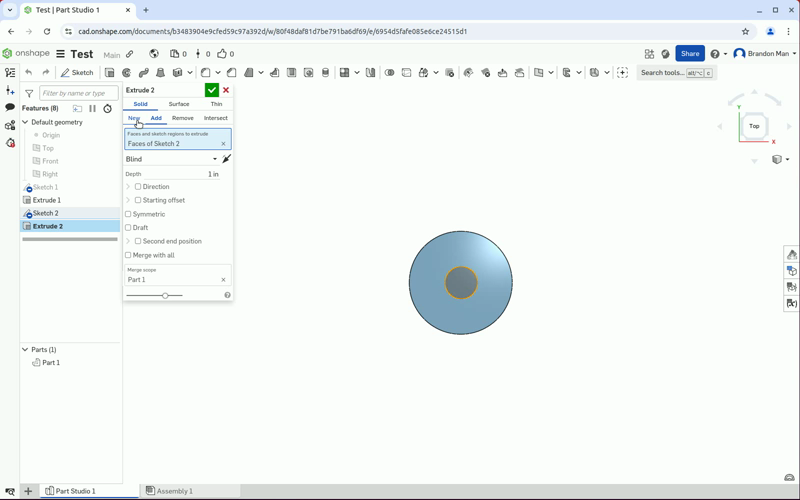
click(137, 120)
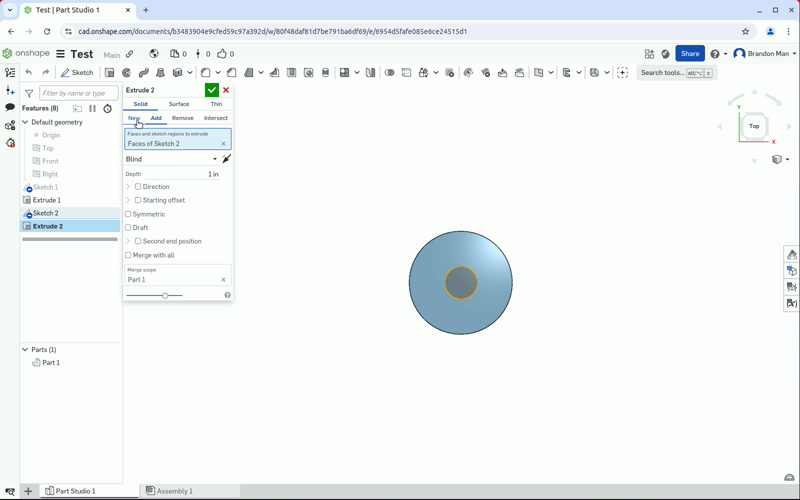
key(tab, 4)
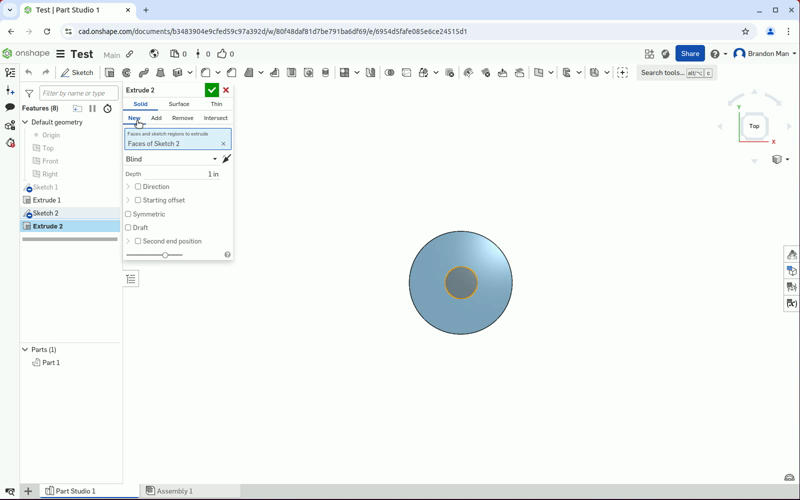
text(23.108)
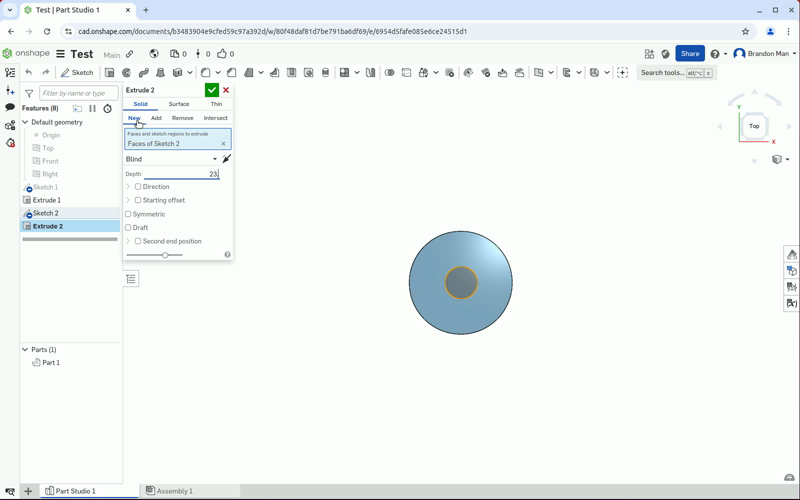
key(enter)
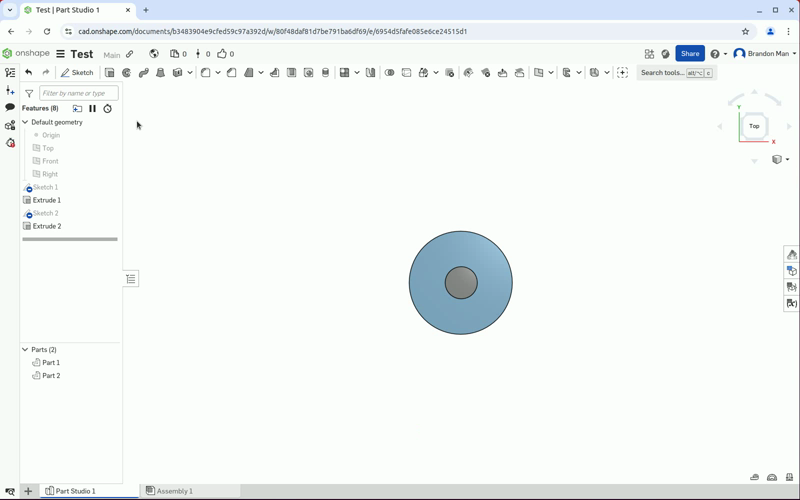
key(shift+h)
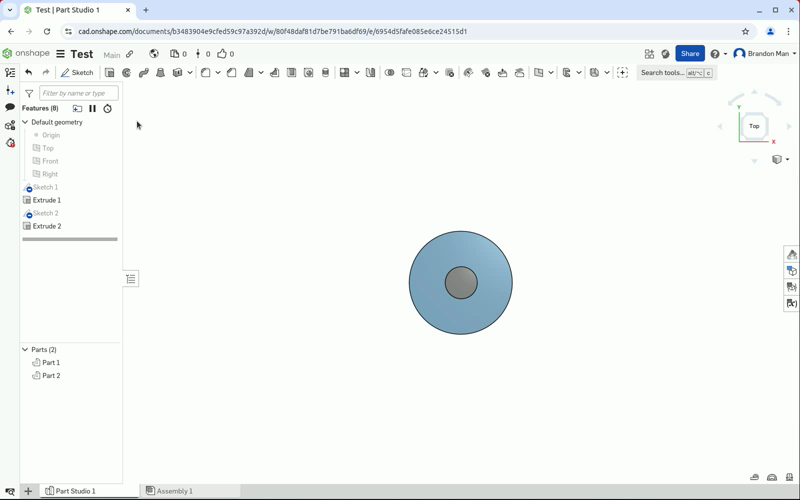
key(shift+h)
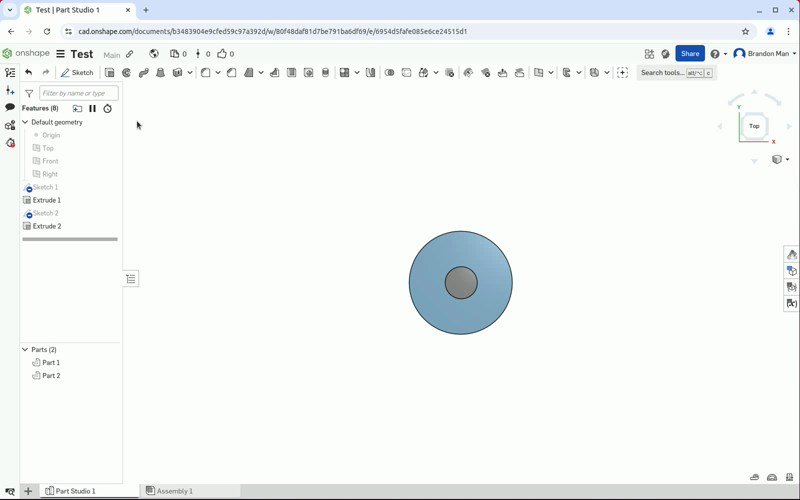
key(shift+7)
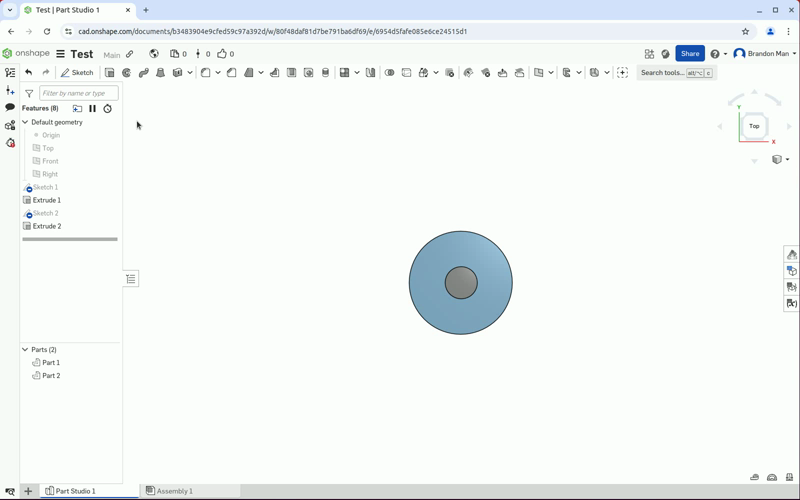
key(up, 3)
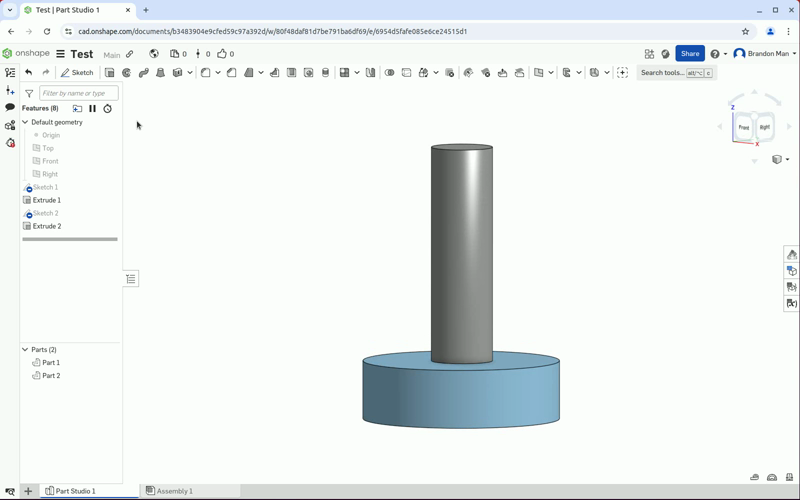
key(left, 3)
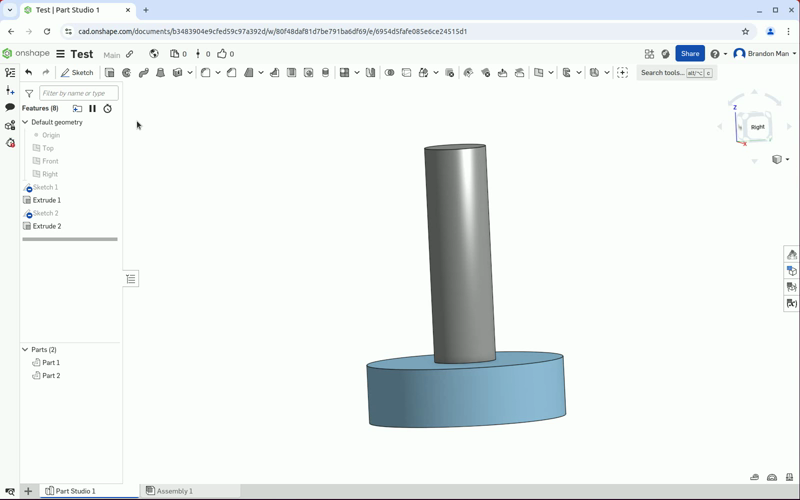
key(right, 3)
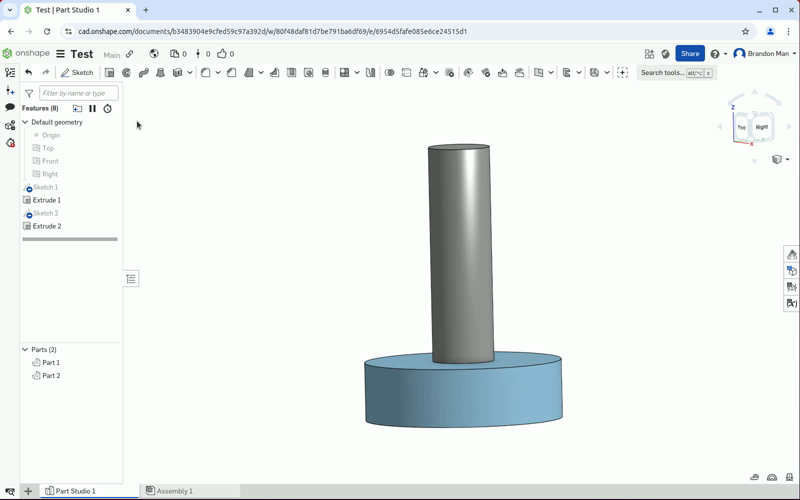
key(down, 3)
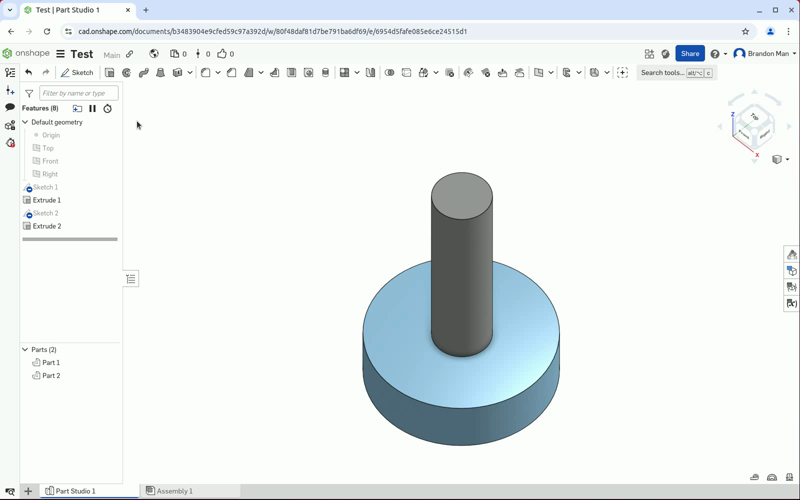
mouse_move(73, 189)
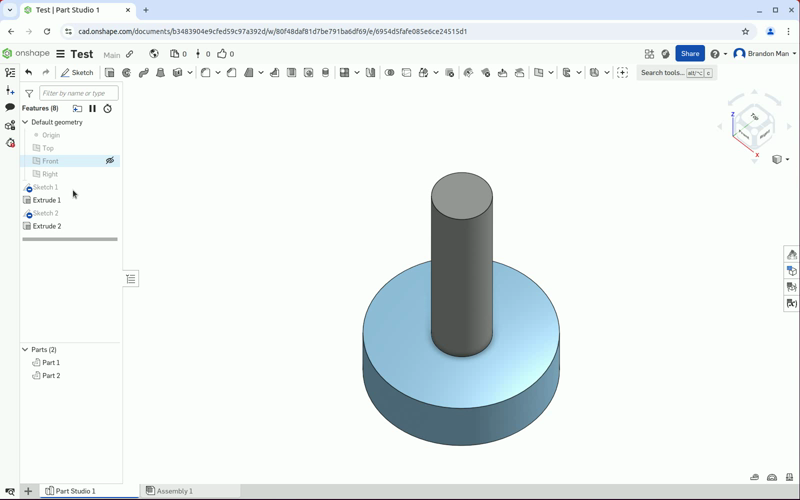
click(73, 189)